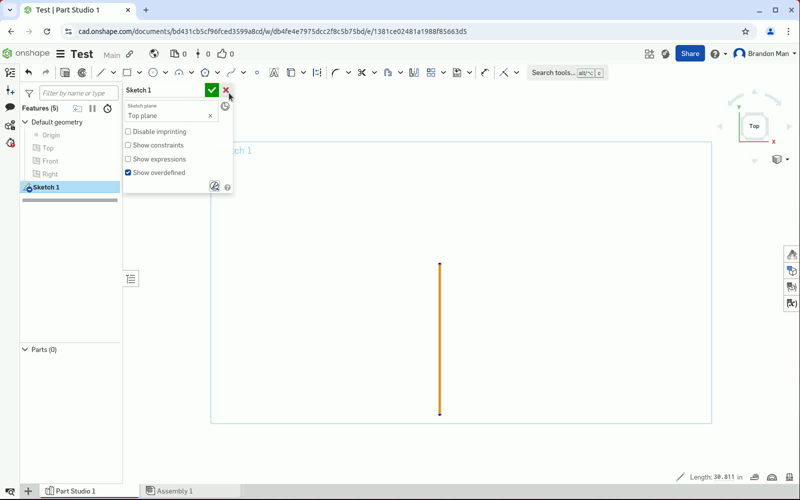
key(shift+h)
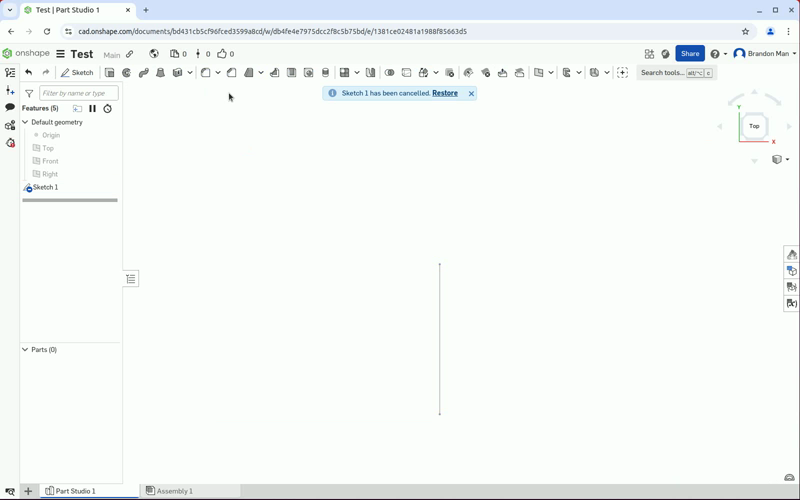
key(shift+s)
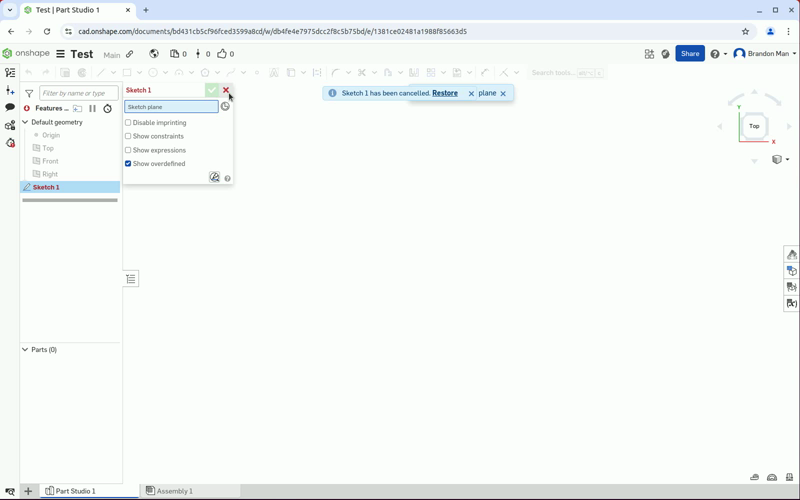
mouse_move(73, 150)
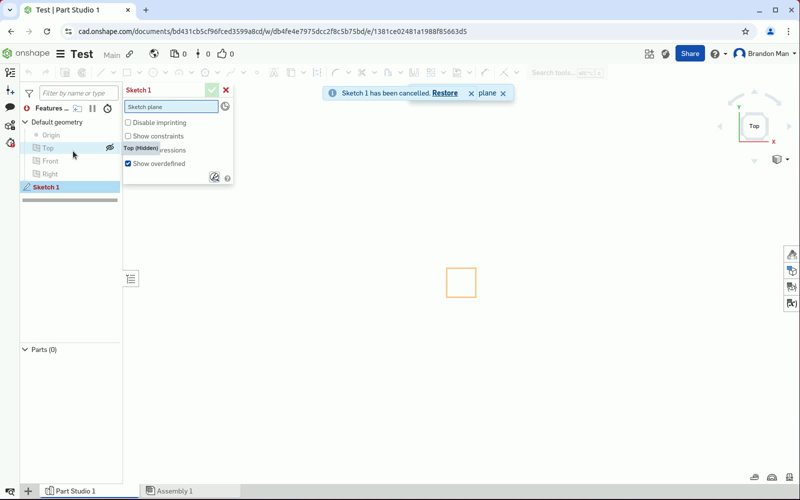
click(73, 150)
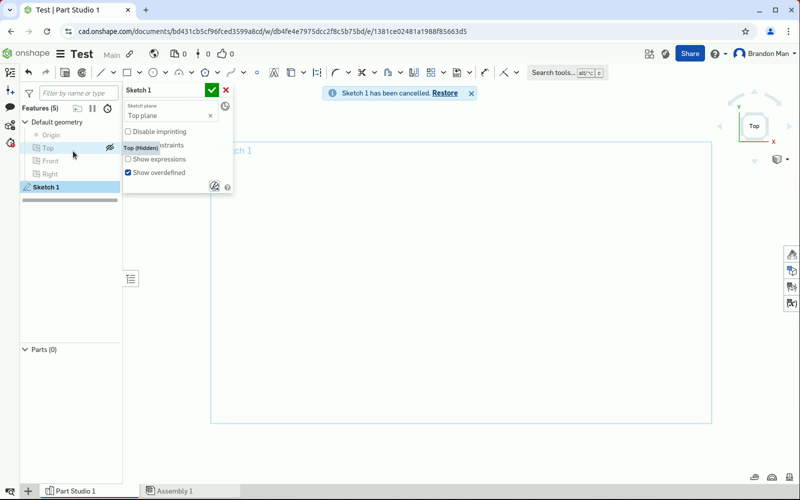
mouse_move(73, 352)
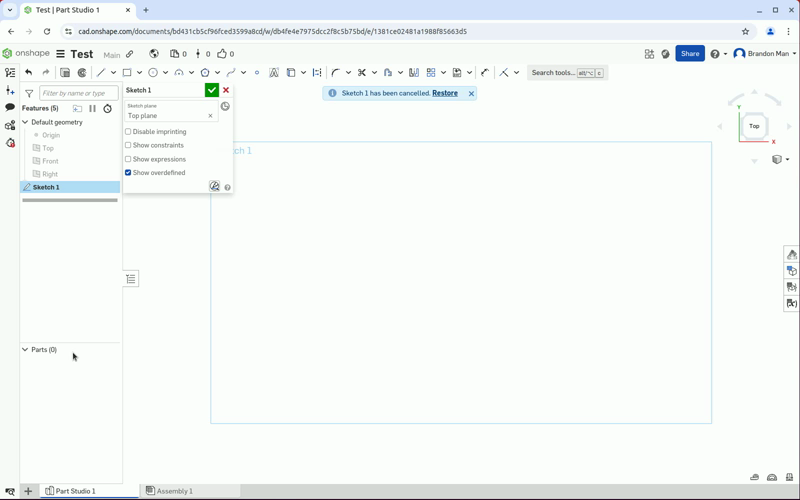
key(y)
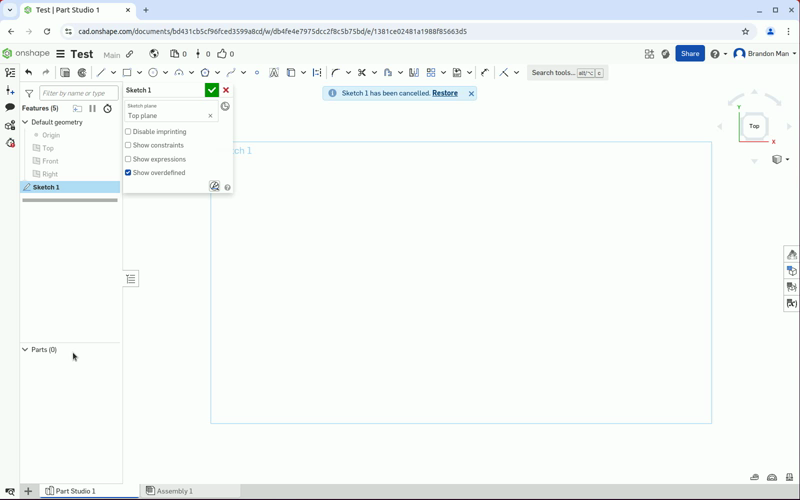
key(c)
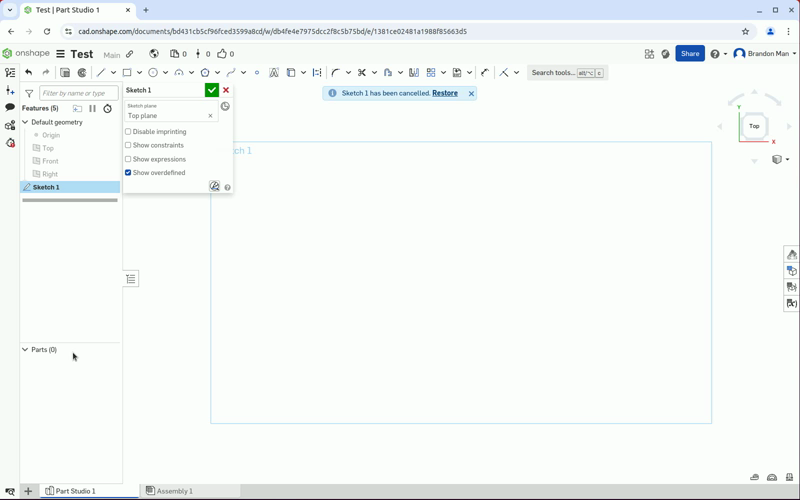
key_down(shift)
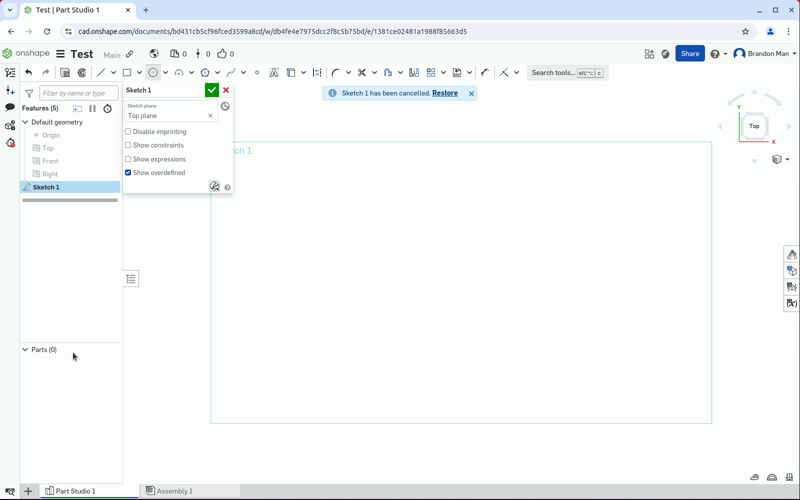
mouse_move(460, 282)
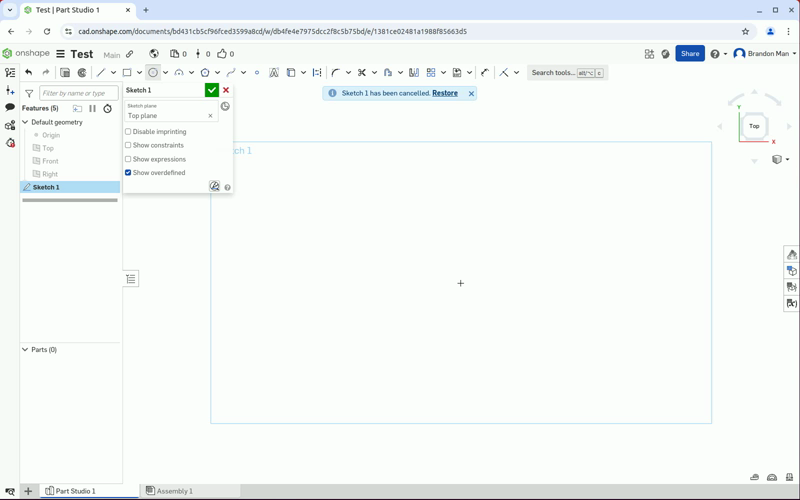
click(460, 282)
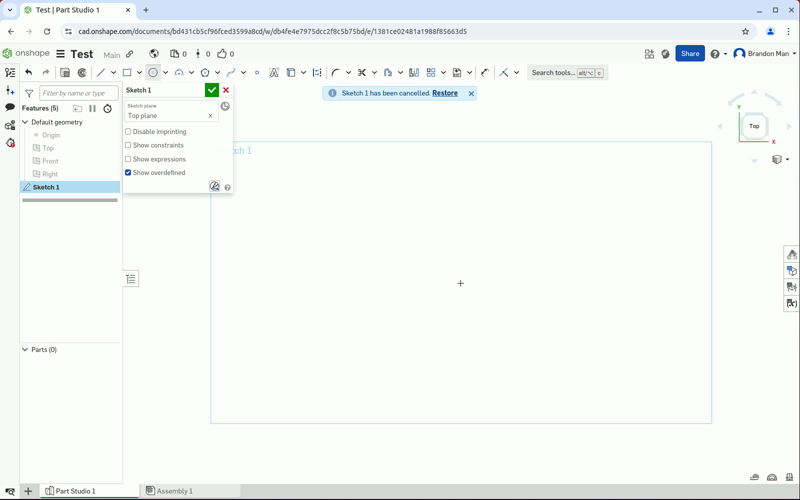
key_up(shift)
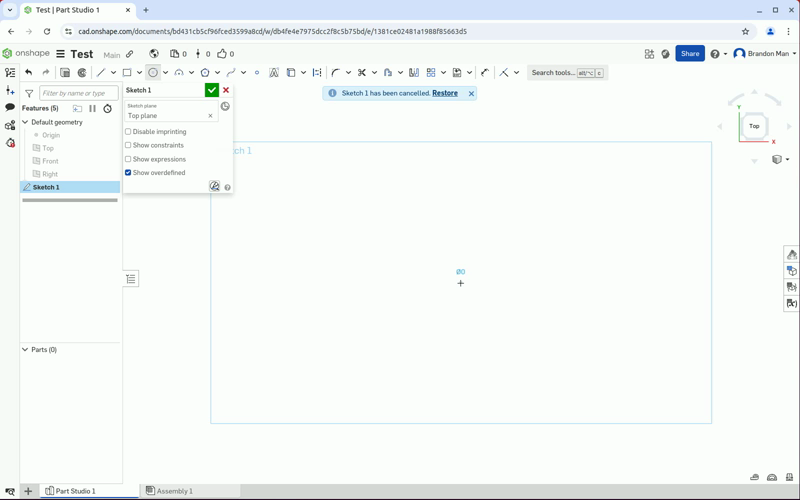
mouse_move(504, 282)
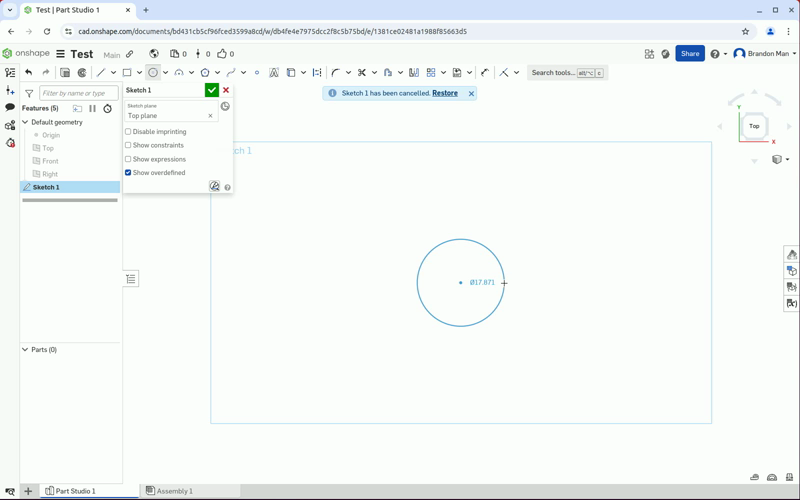
click(504, 282)
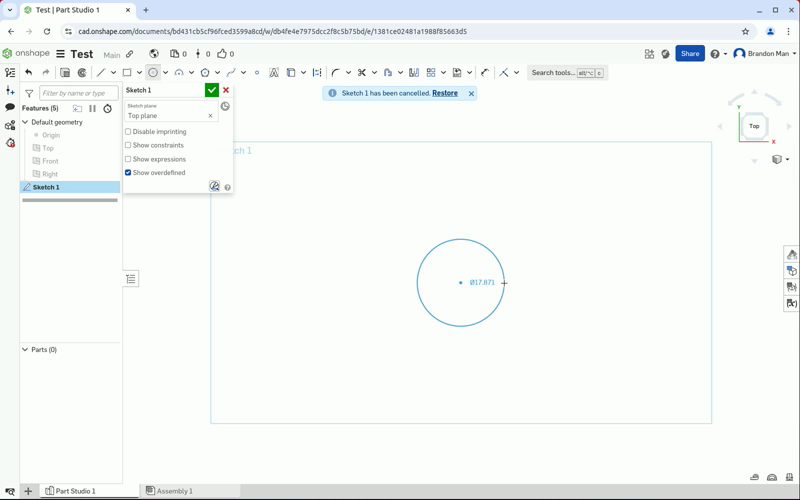
key(esc)
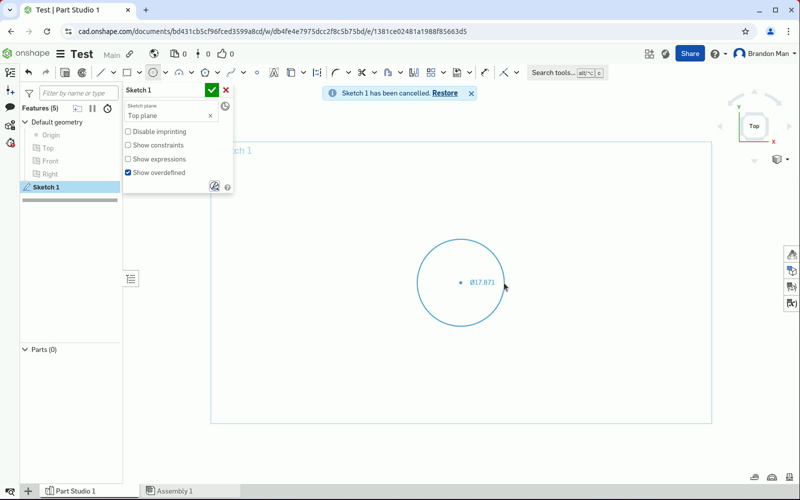
mouse_move(466, 253)
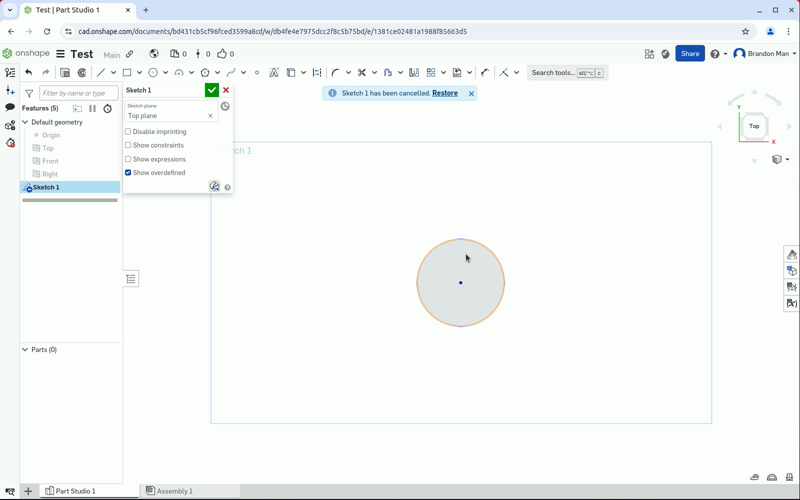
click(466, 253)
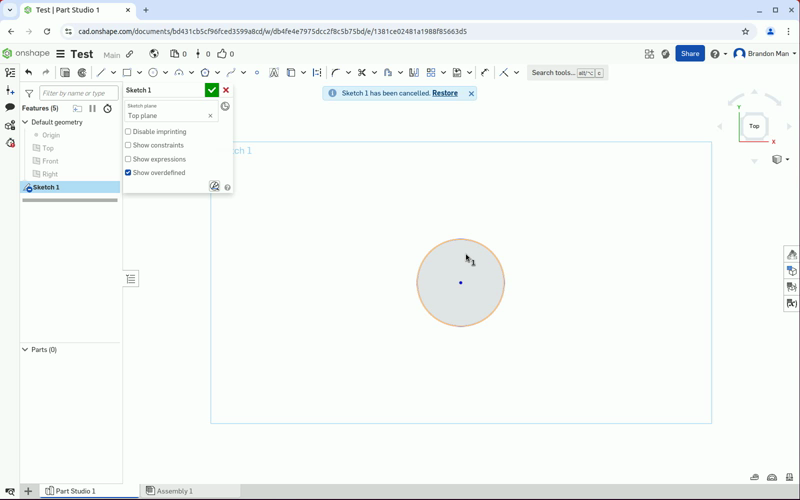
mouse_move(73, 352)
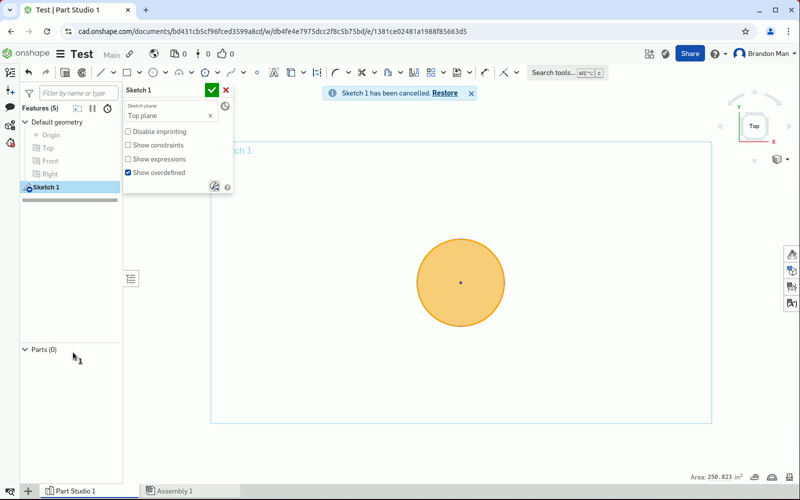
key(shift+y)
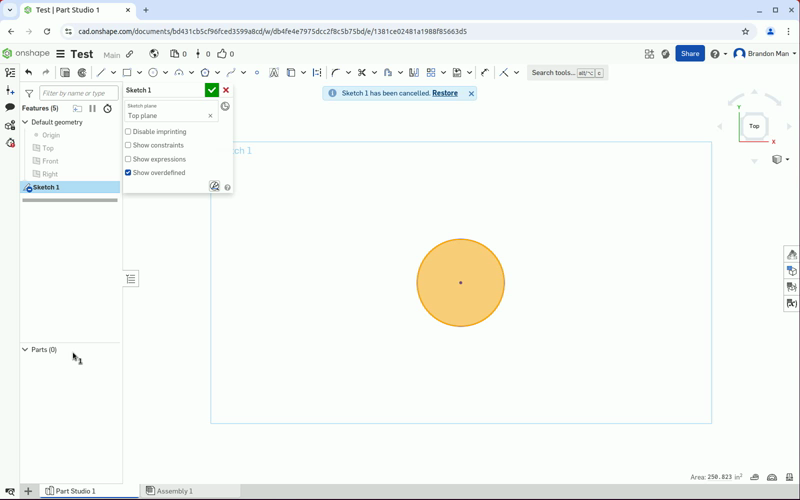
key(shift+e)
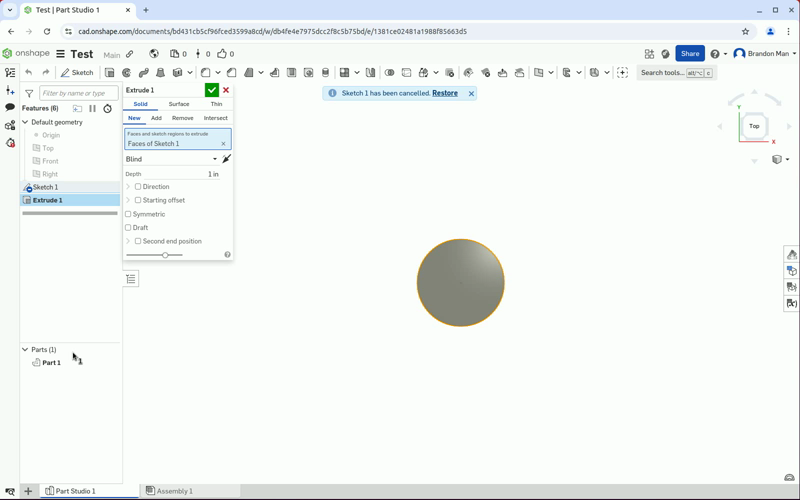
mouse_move(143, 106)
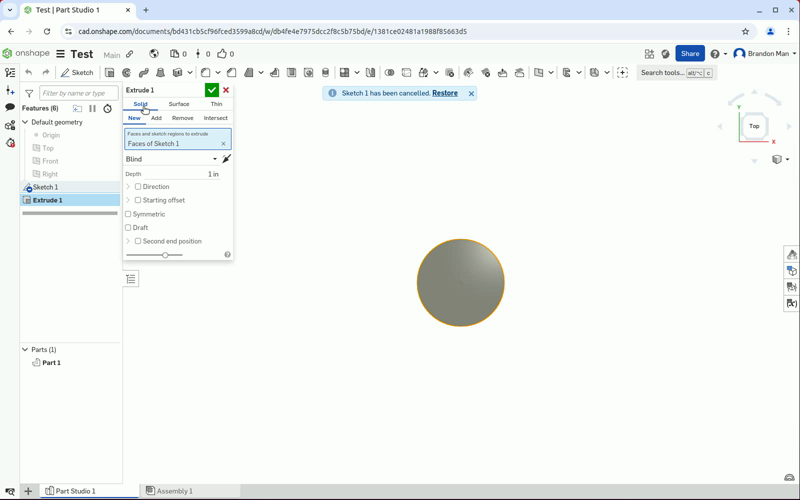
click(143, 106)
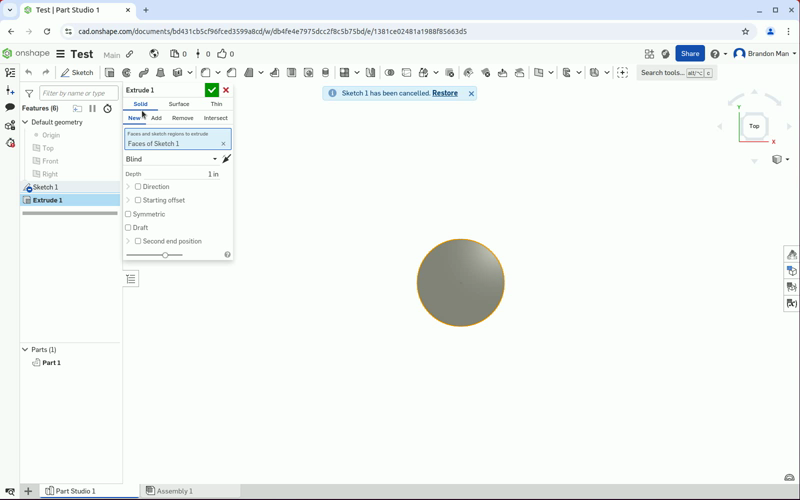
mouse_move(137, 120)
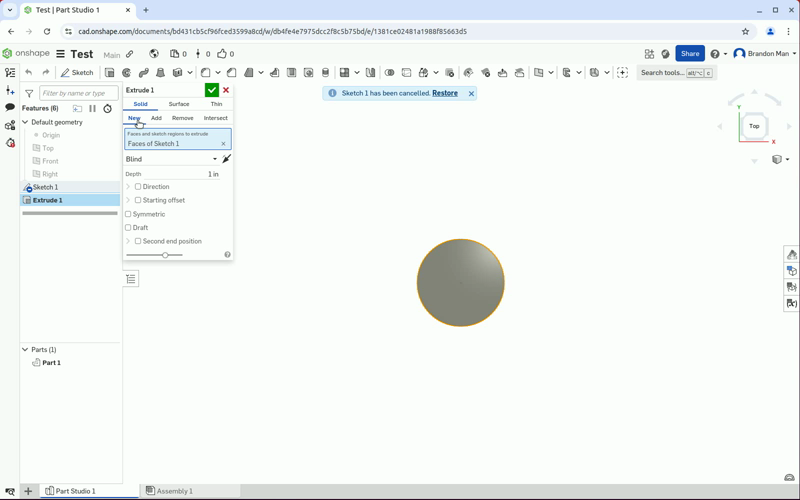
click(137, 120)
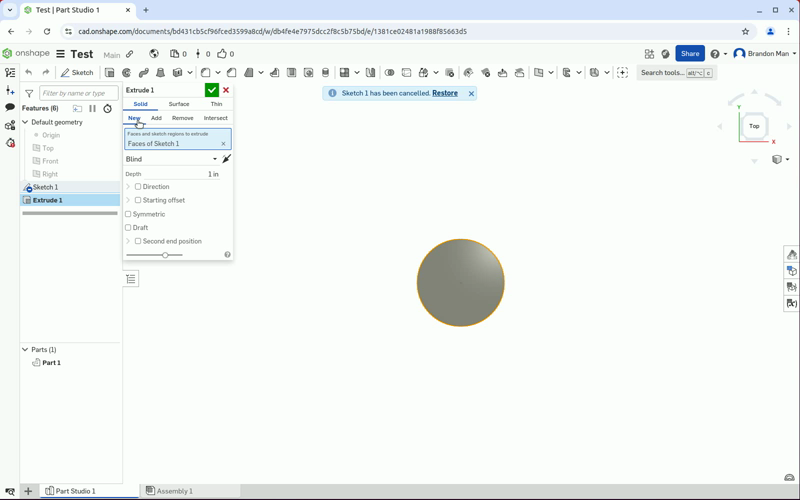
key(tab, 4)
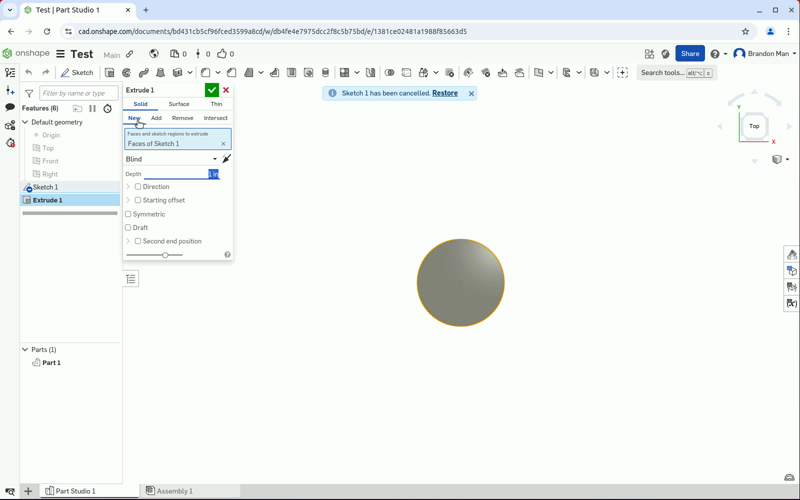
text(23.108)
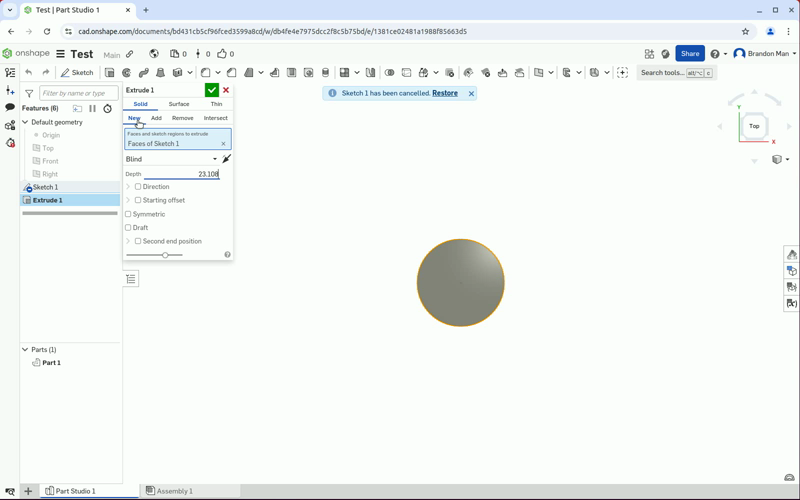
key(enter)
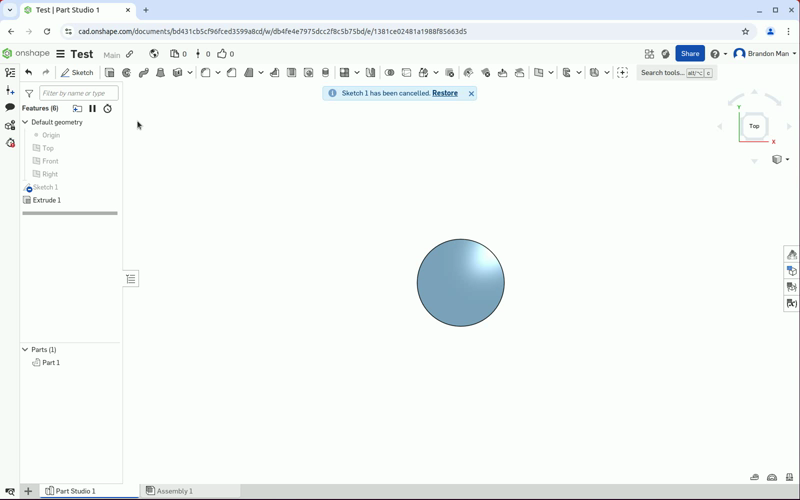
key(shift+h)
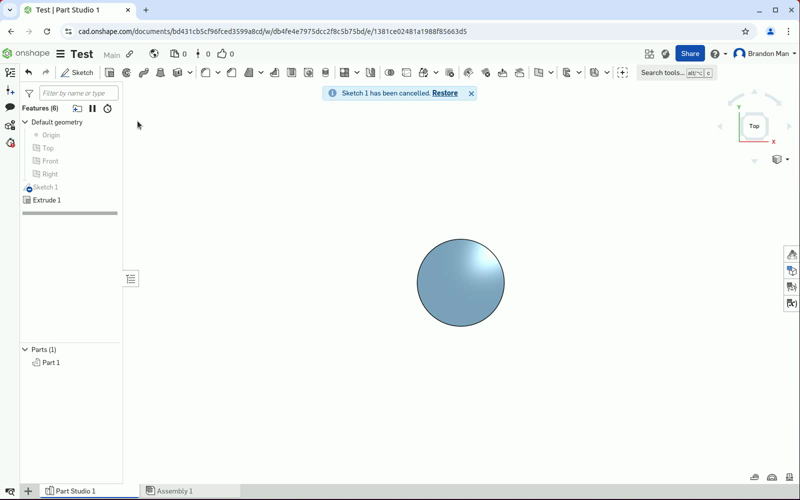
key(shift+h)
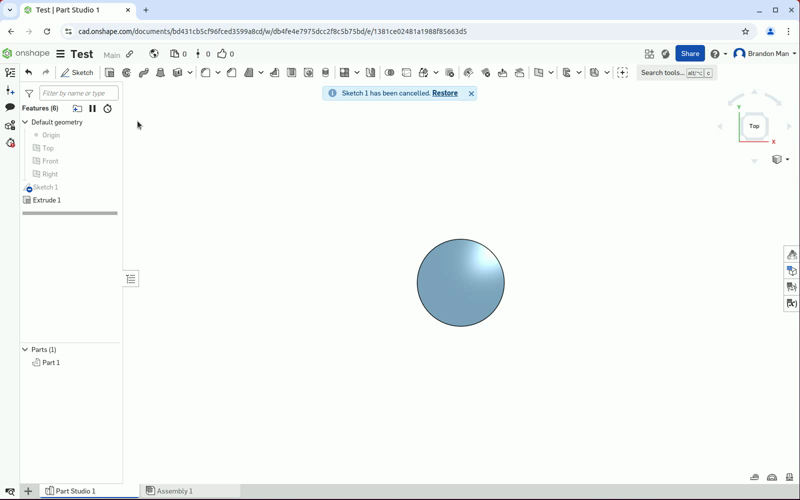
mouse_move(73, 189)
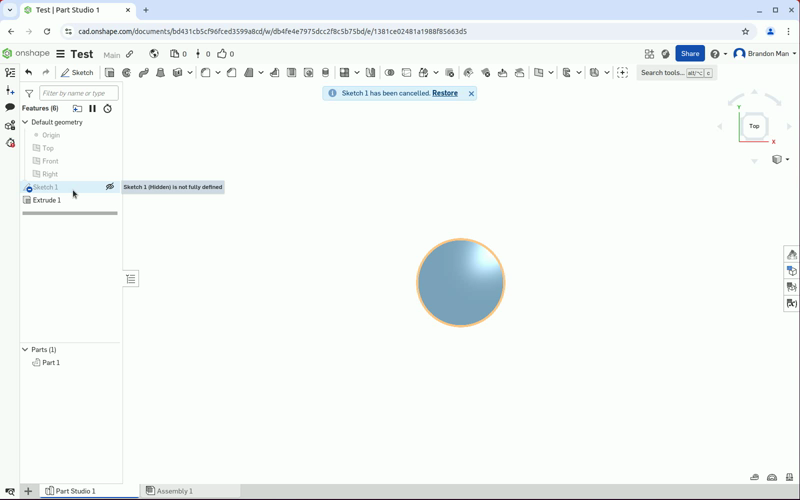
click(73, 189)
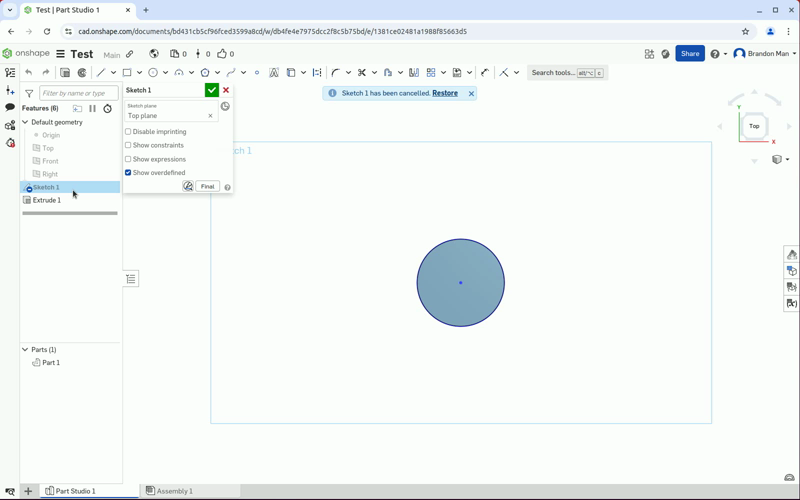
mouse_move(229, 92)
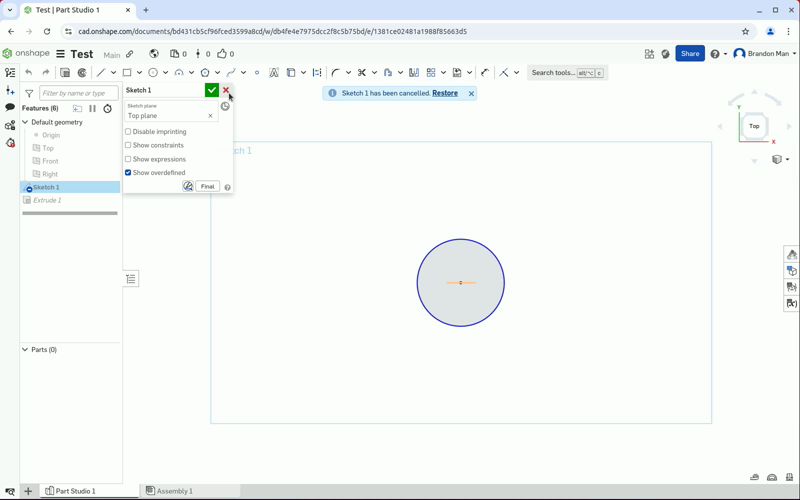
click(229, 92)
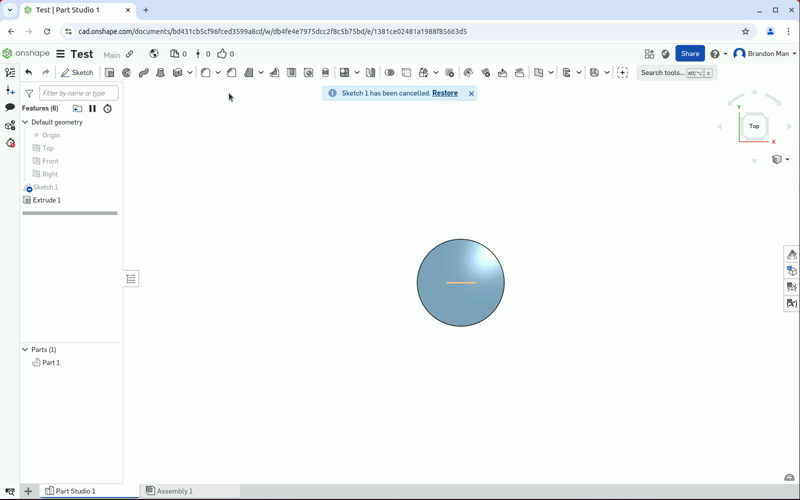
mouse_move(541, 75)
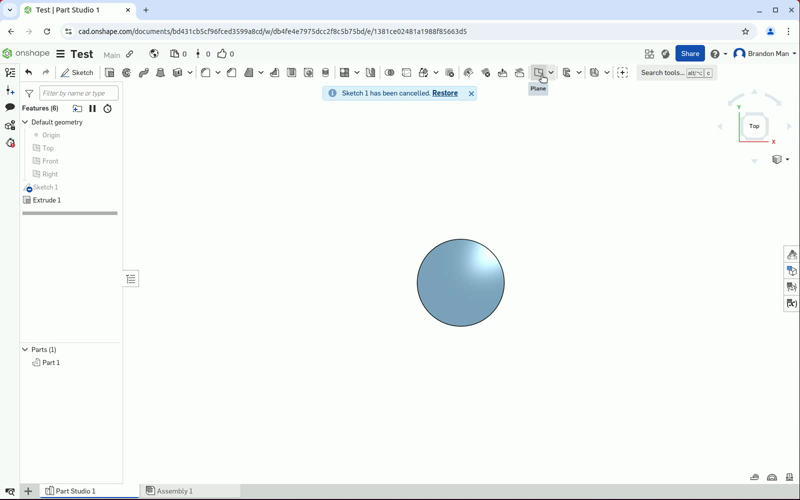
click(541, 75)
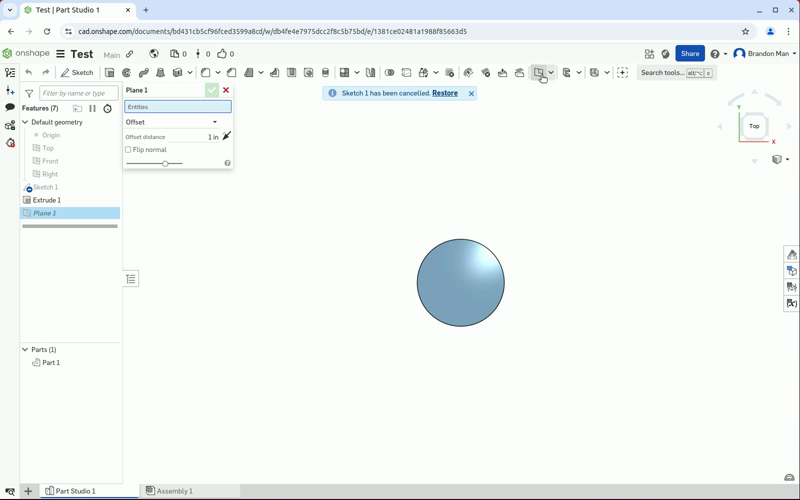
mouse_move(73, 150)
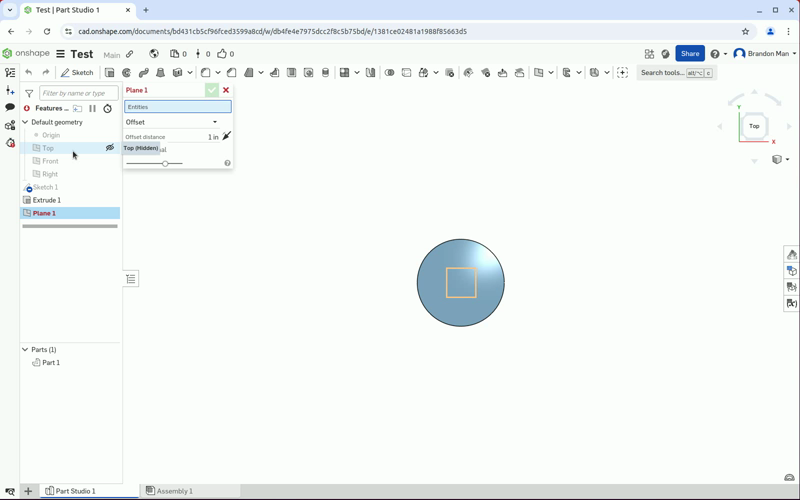
click(73, 150)
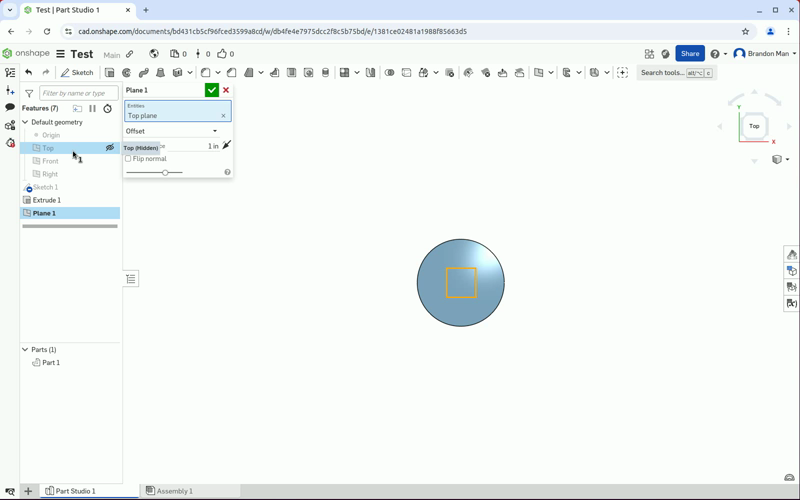
key(tab, 2)
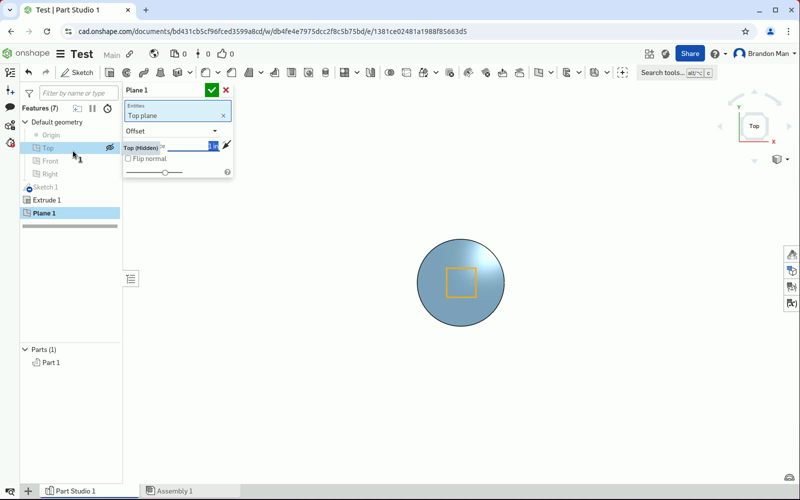
text(23.108)
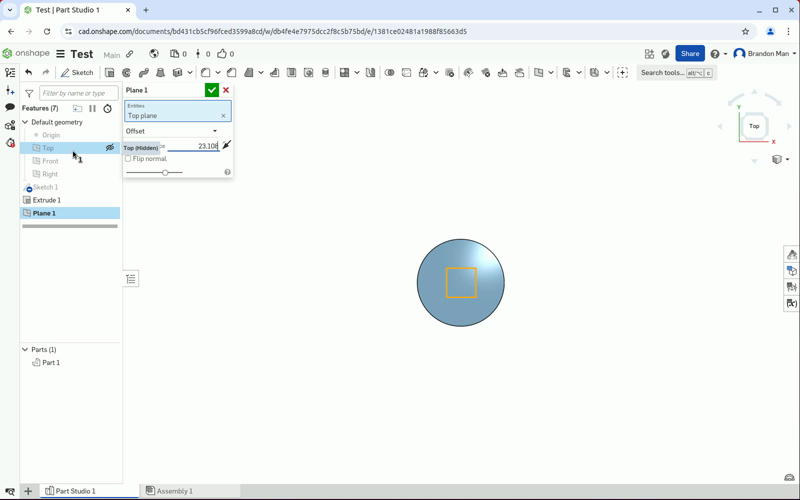
key(enter, 2)
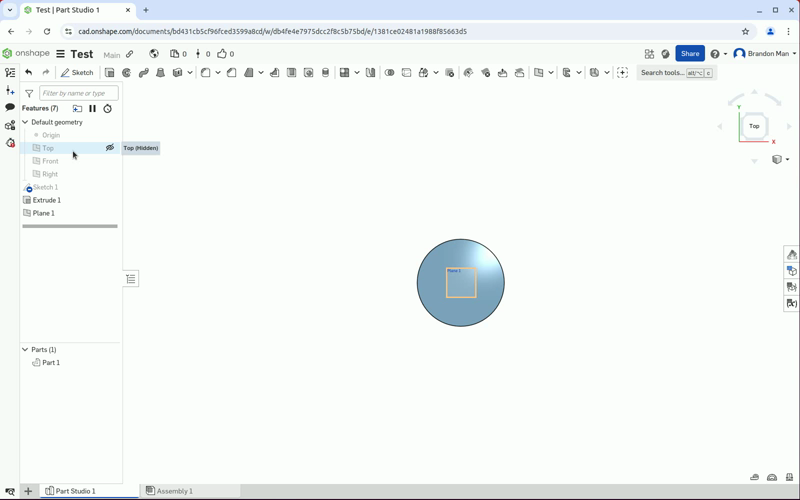
key(shift+s)
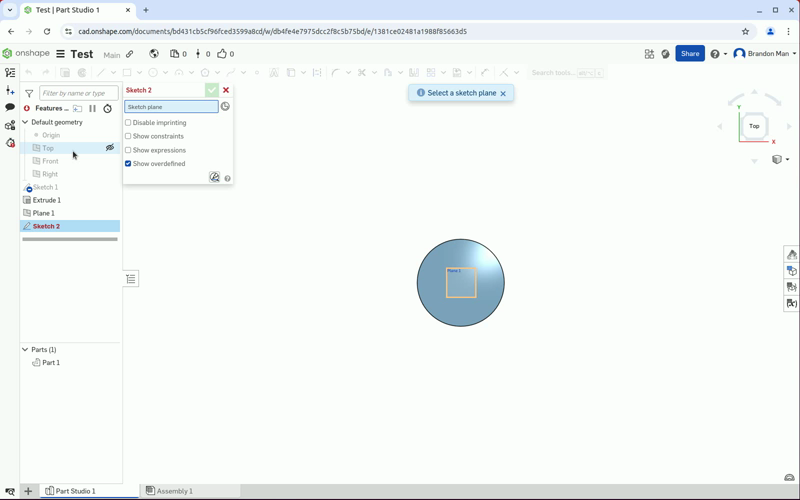
mouse_move(73, 215)
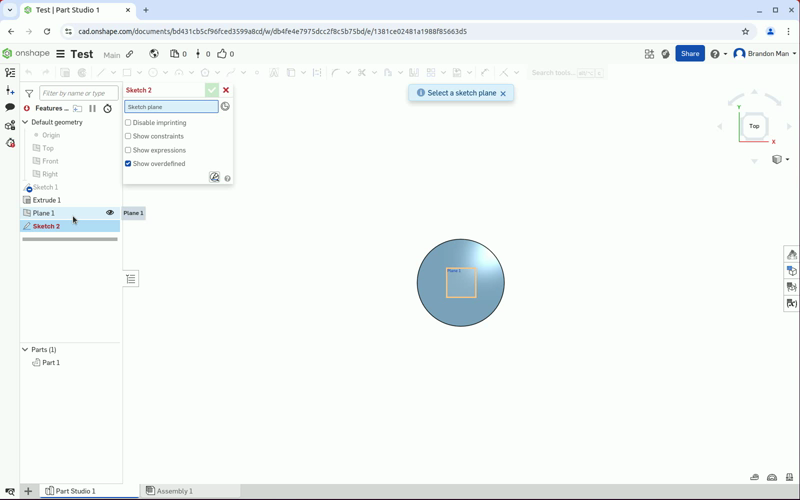
click(73, 215)
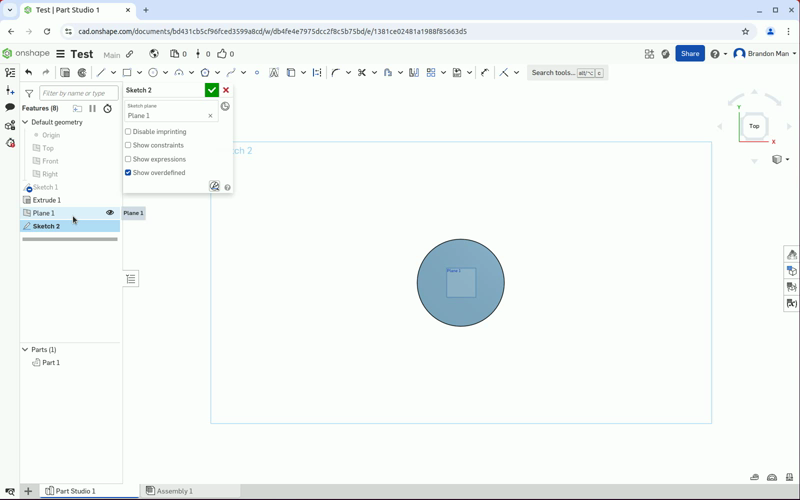
mouse_move(73, 352)
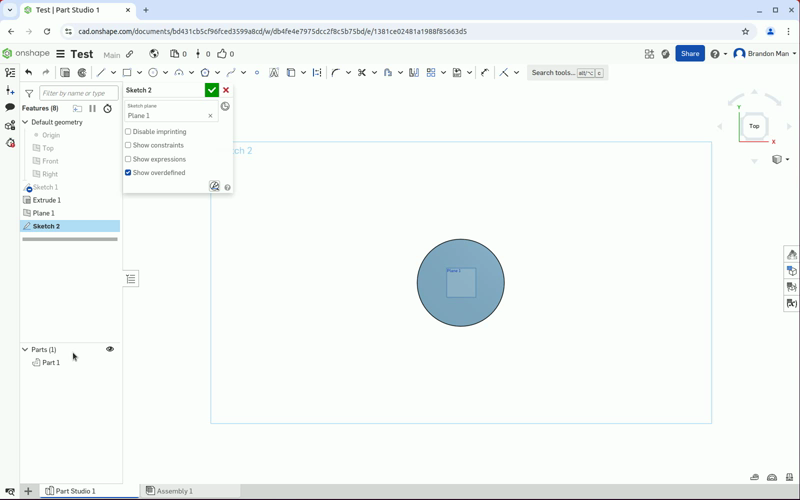
key(y)
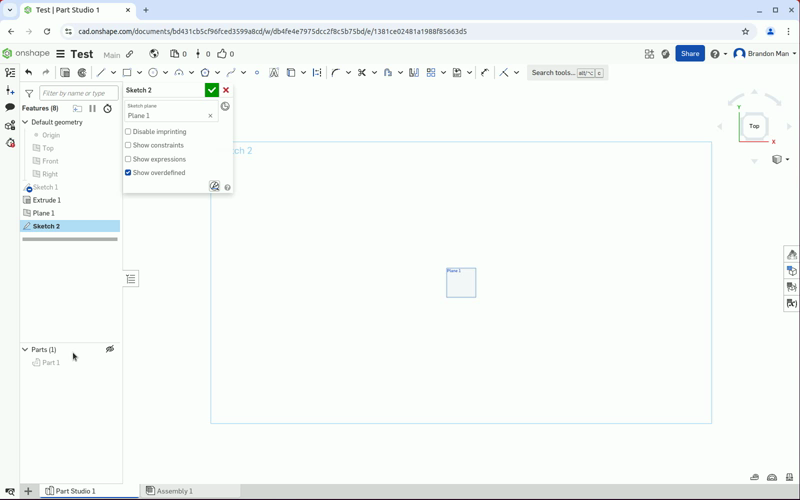
key(c)
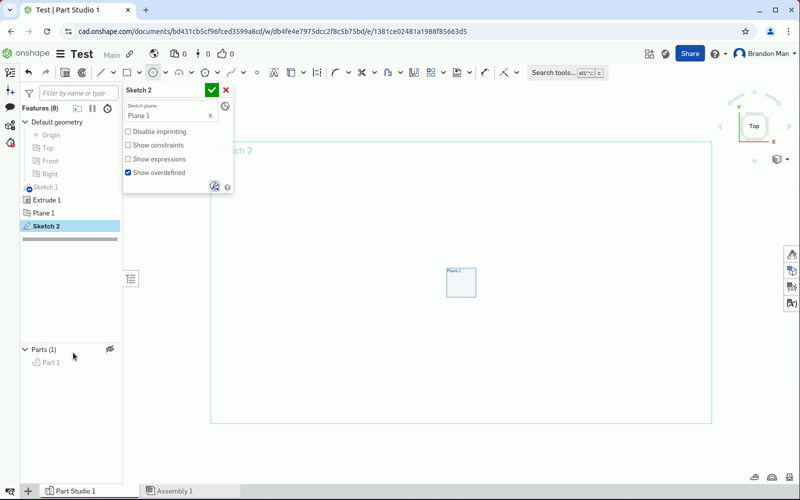
key_down(shift)
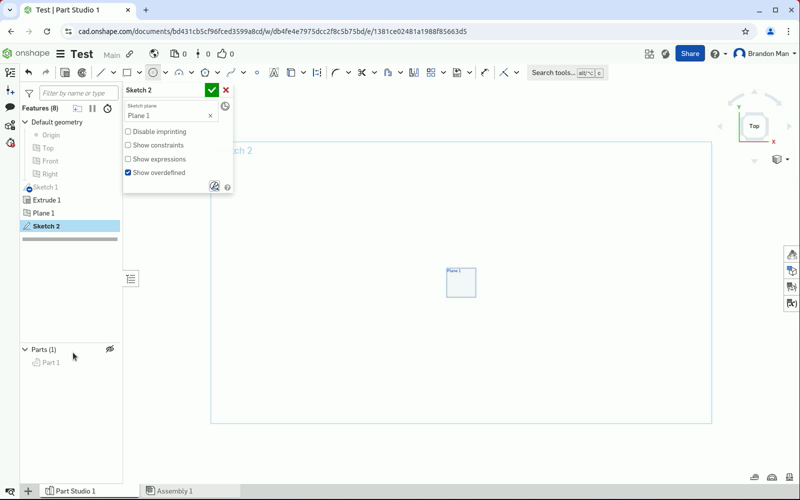
mouse_move(461, 282)
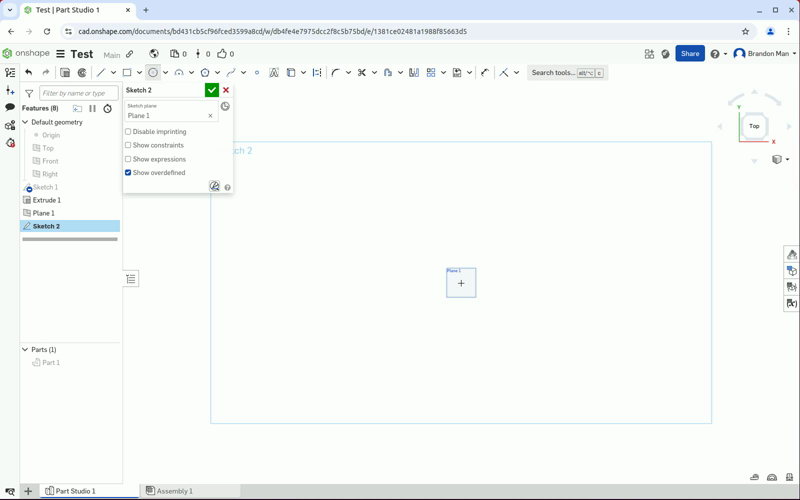
click(461, 282)
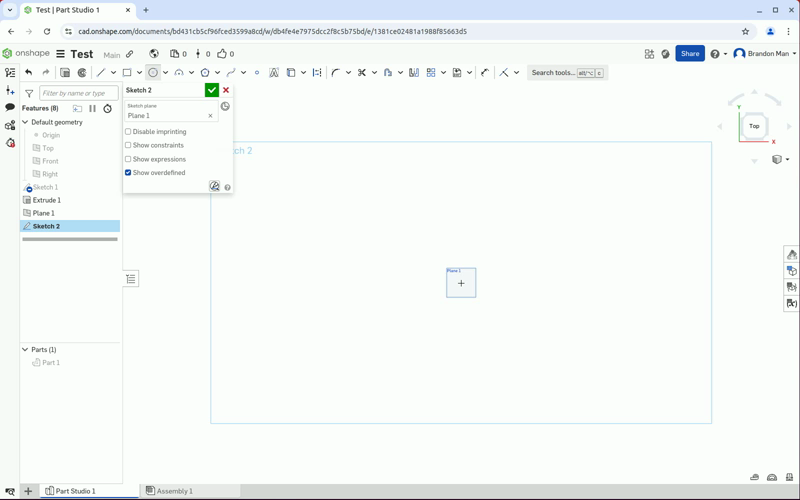
key_up(shift)
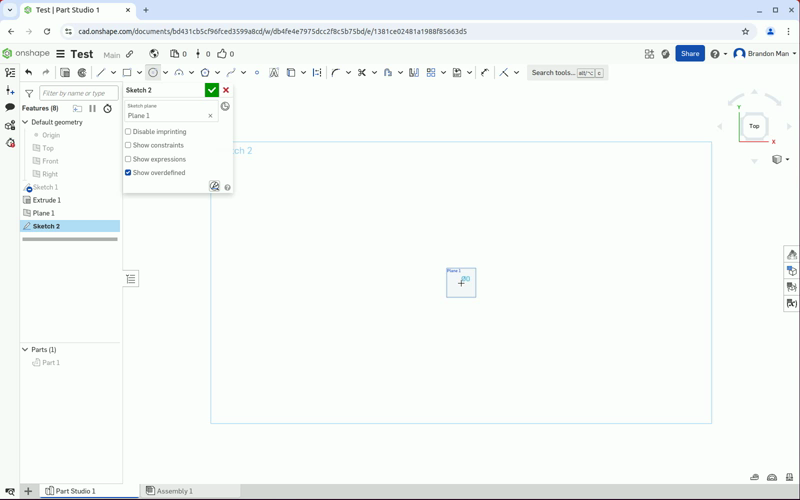
mouse_move(489, 282)
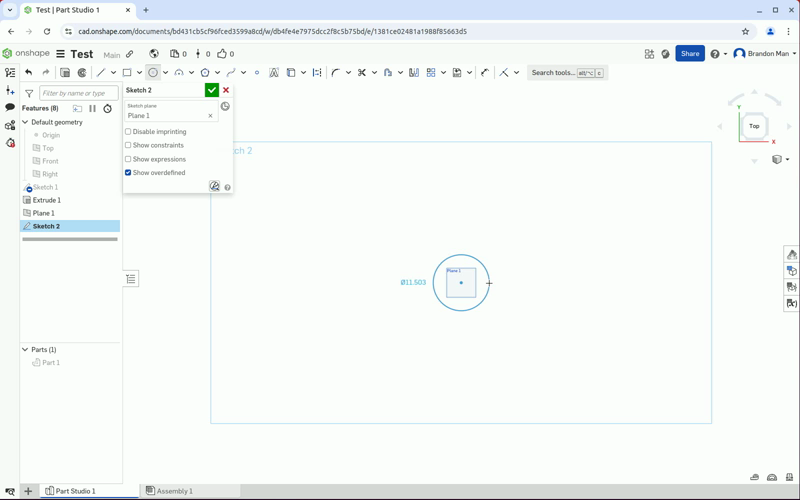
click(489, 282)
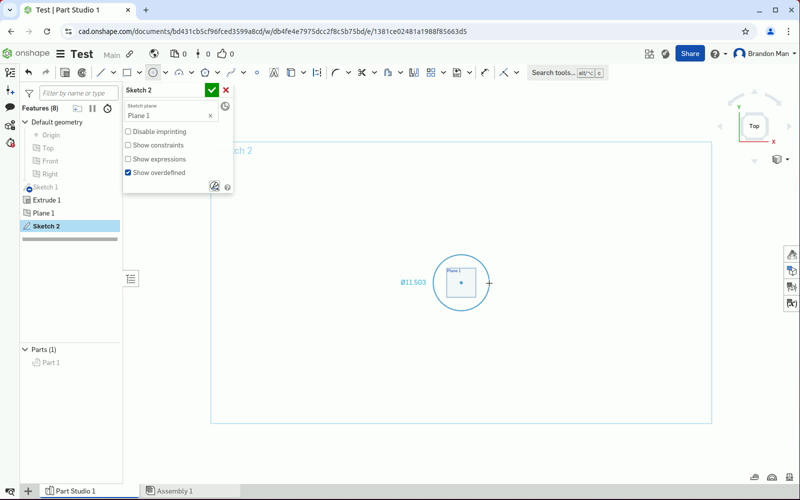
key(esc)
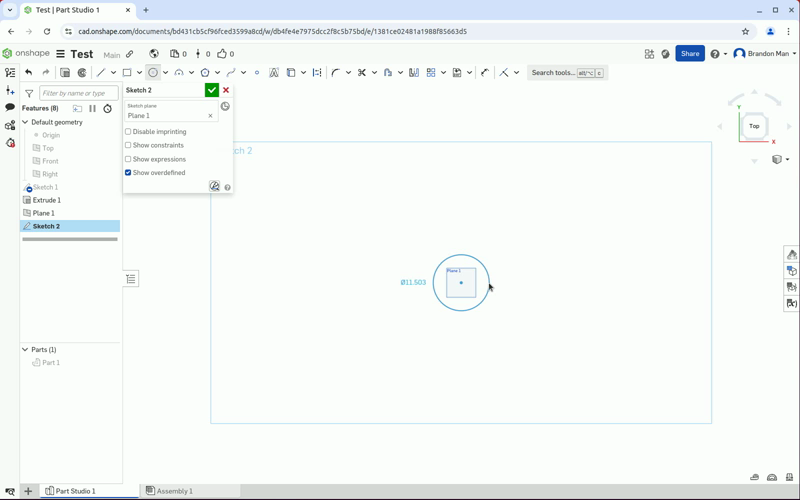
mouse_move(445, 300)
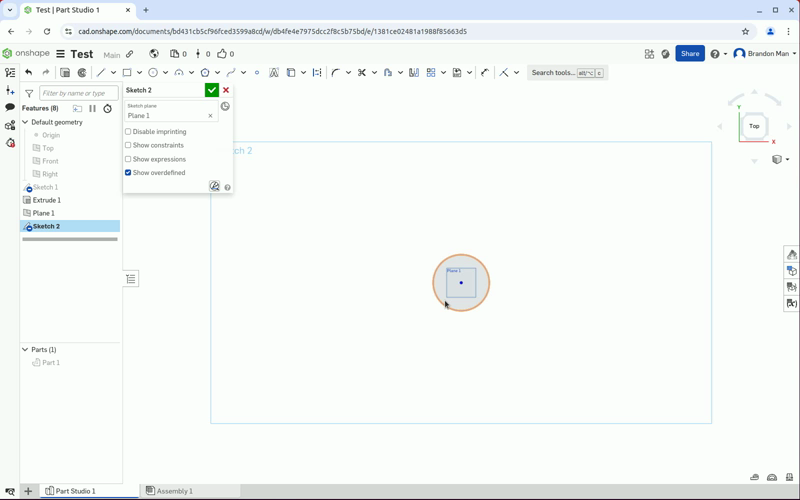
click(445, 300)
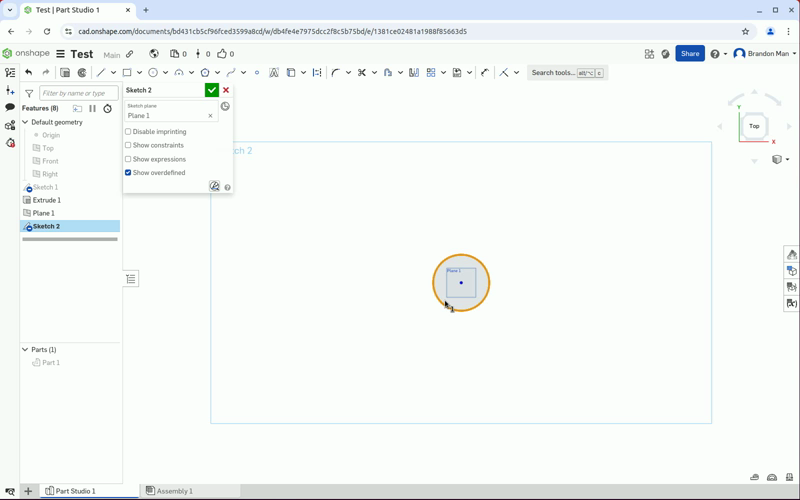
mouse_move(73, 352)
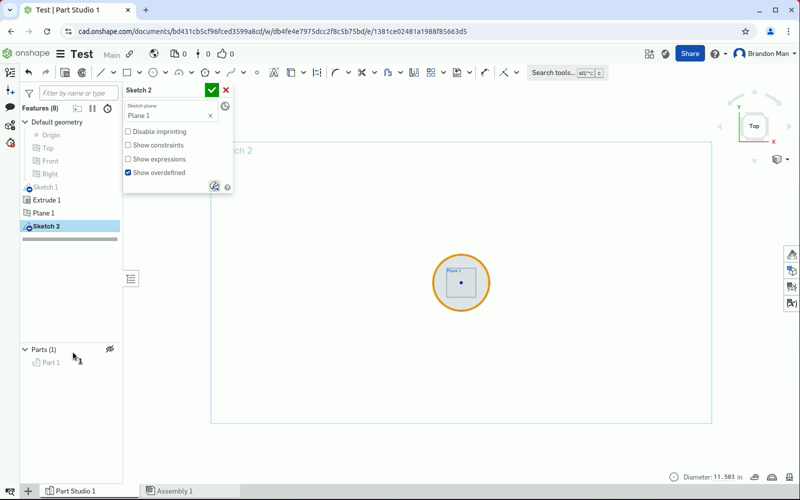
key(shift+y)
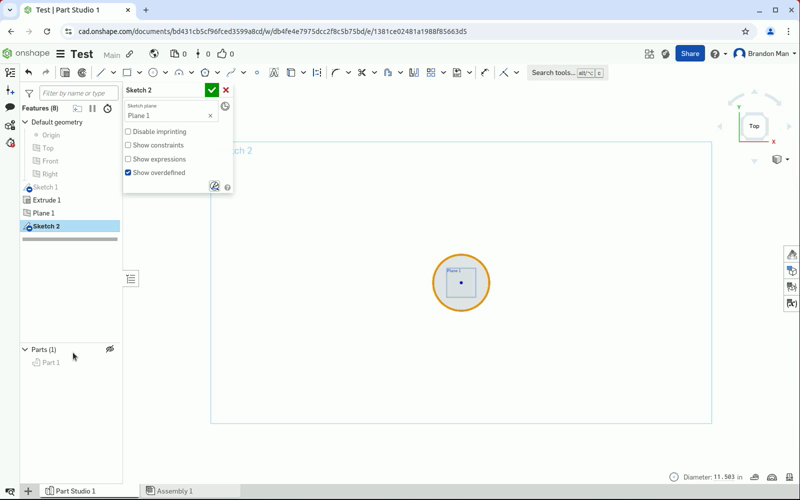
key(shift+e)
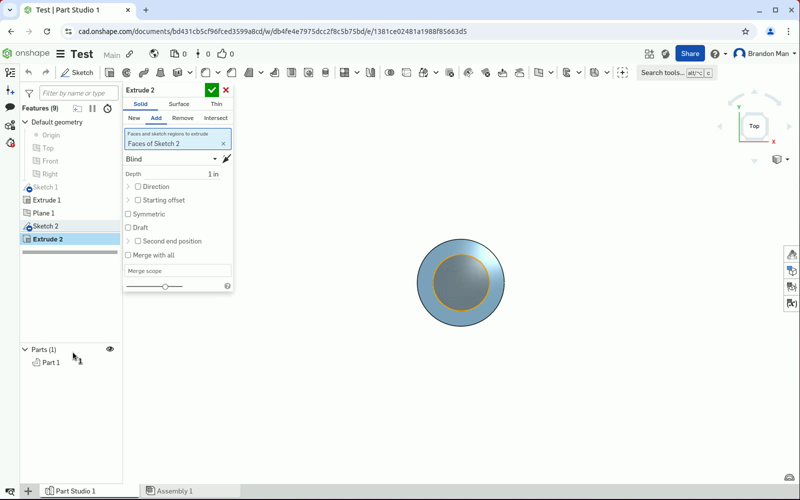
mouse_move(143, 106)
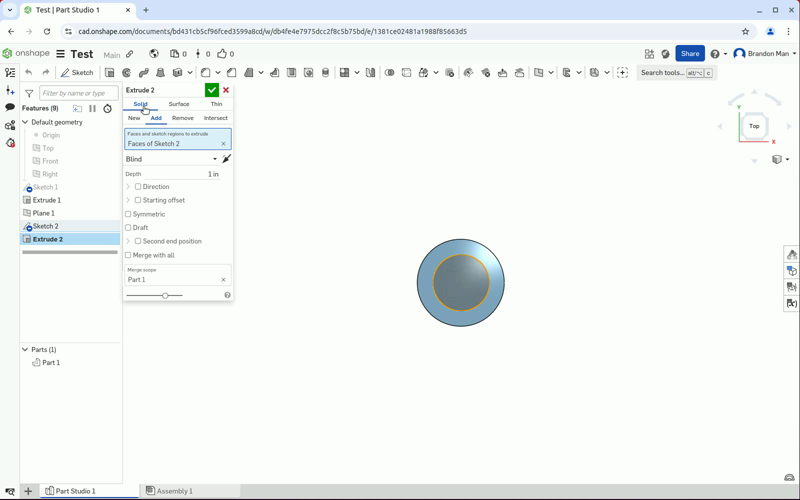
click(143, 106)
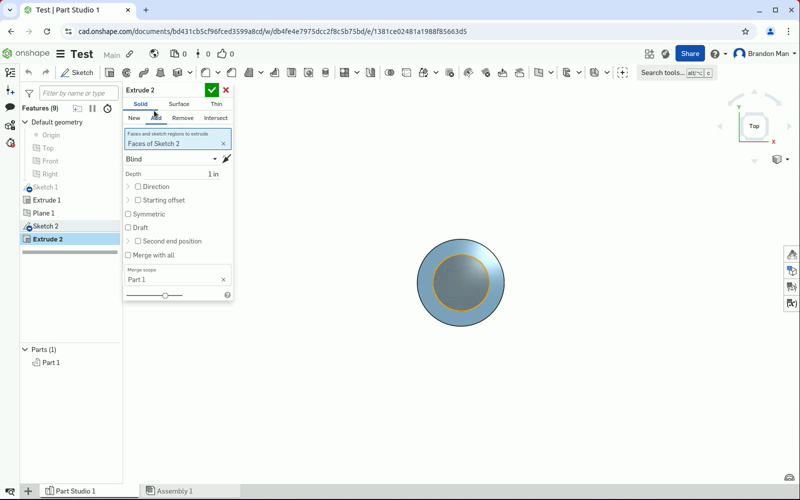
mouse_move(186, 120)
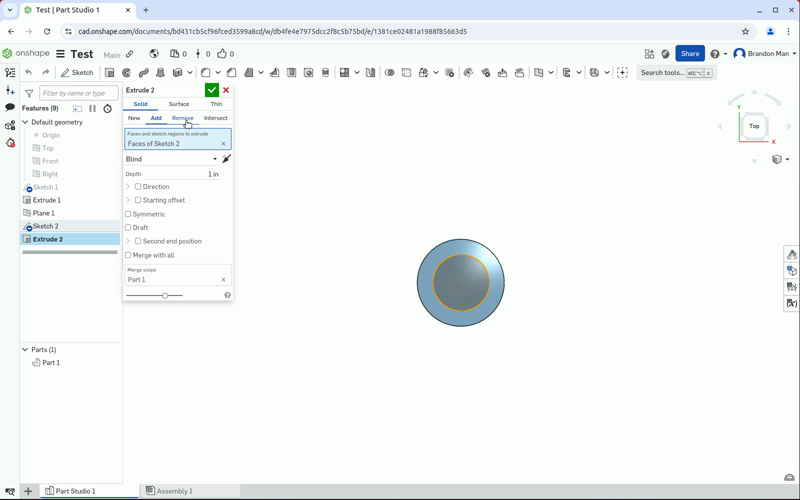
click(186, 120)
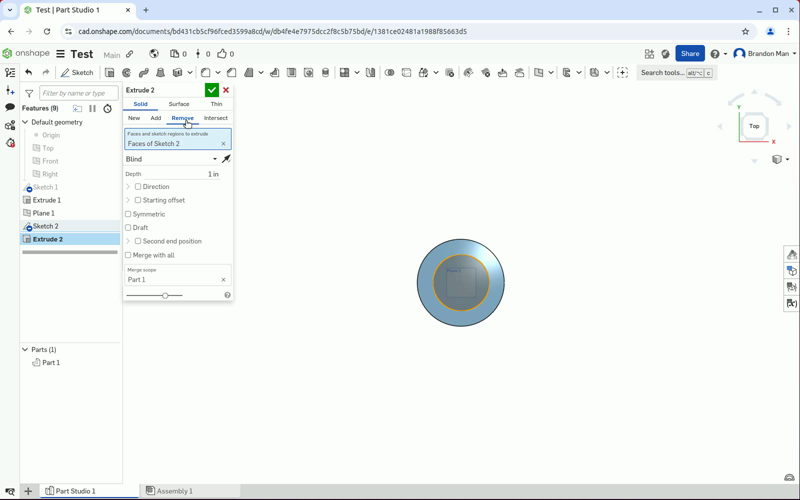
key(tab, 4)
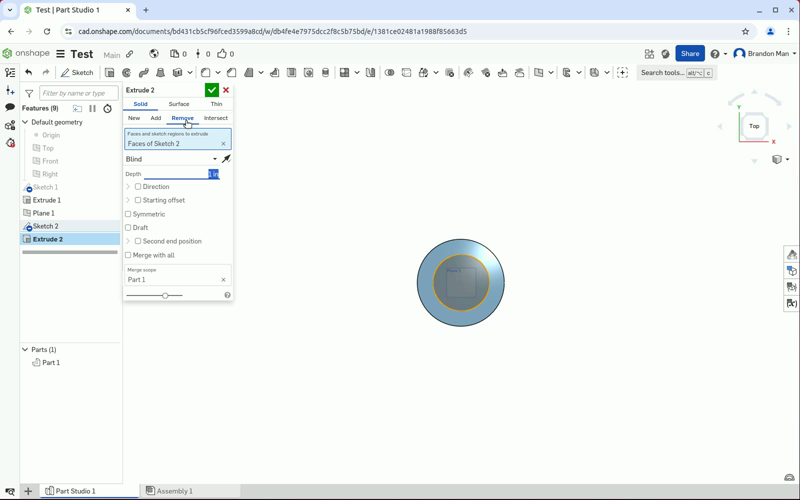
text(23.108)
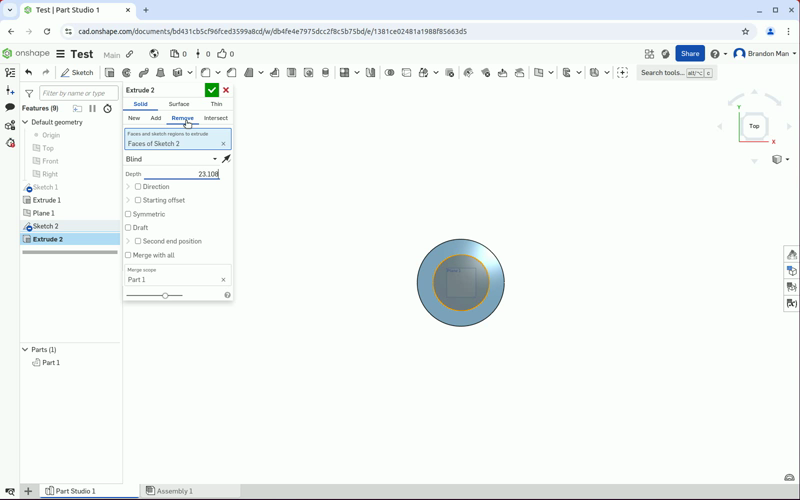
key(tab, 6)
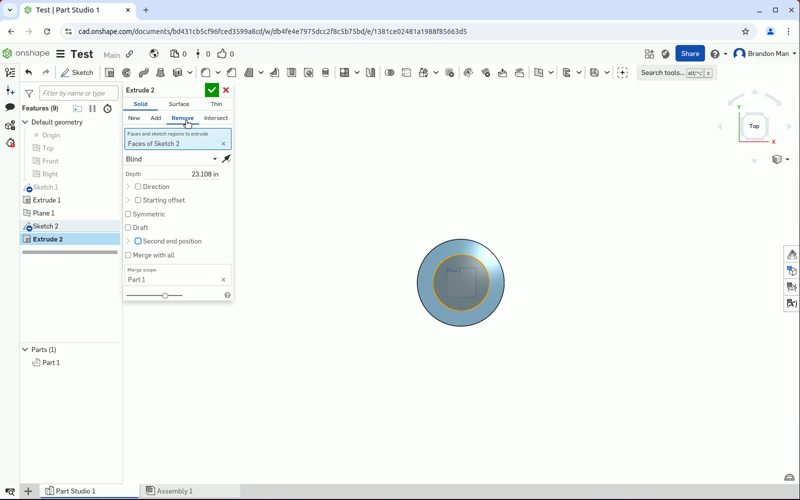
key(space)
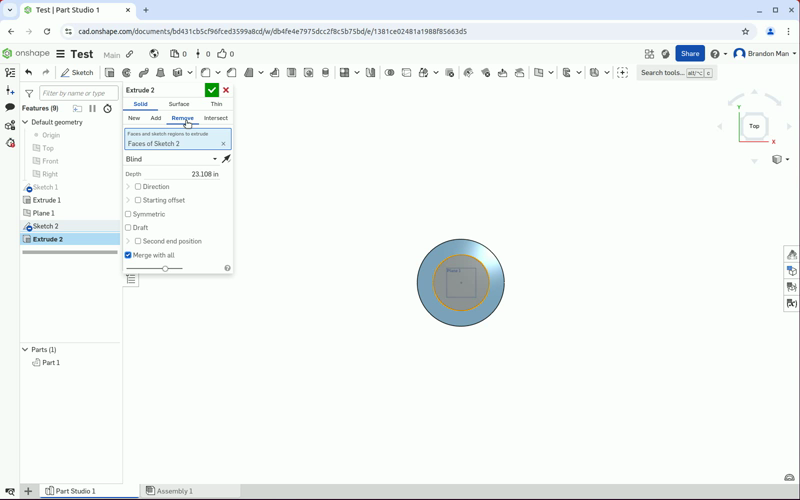
key(enter)
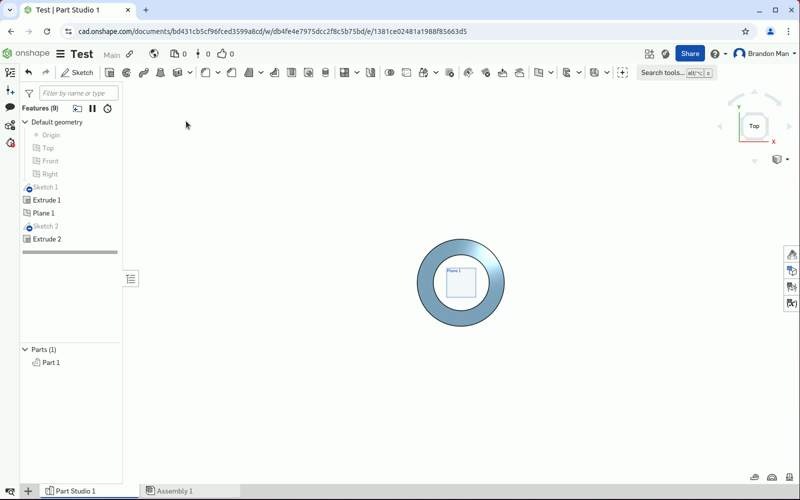
key(shift+h)
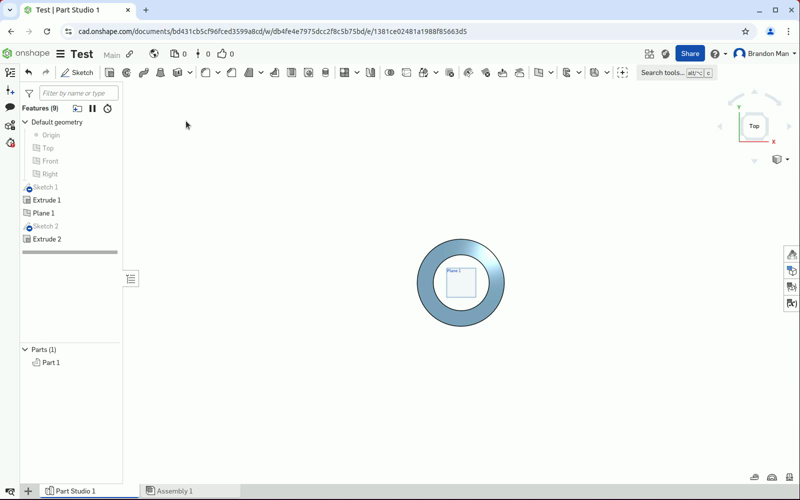
key(shift+h)
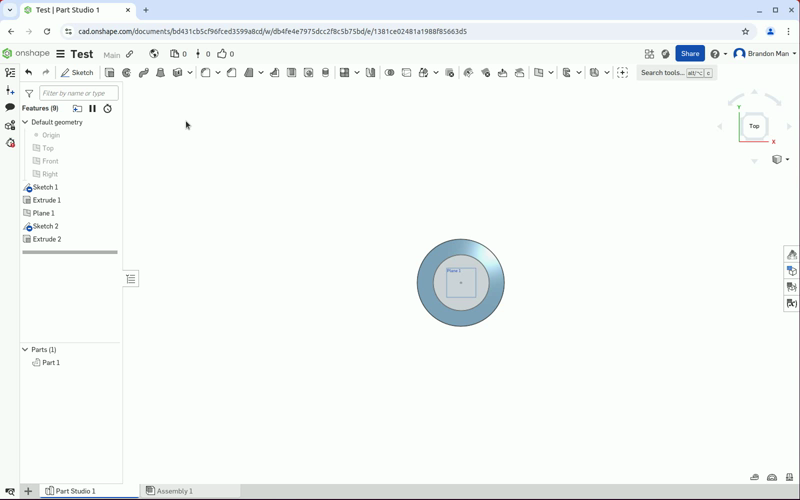
key(shift+7)
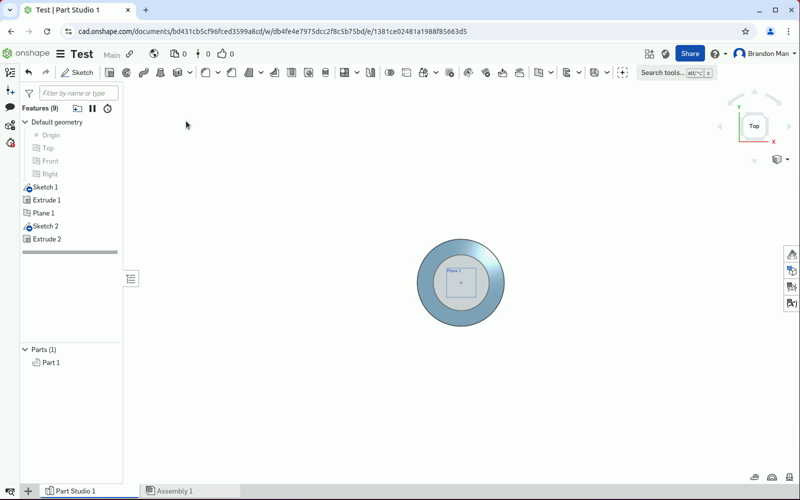
key(up, 3)
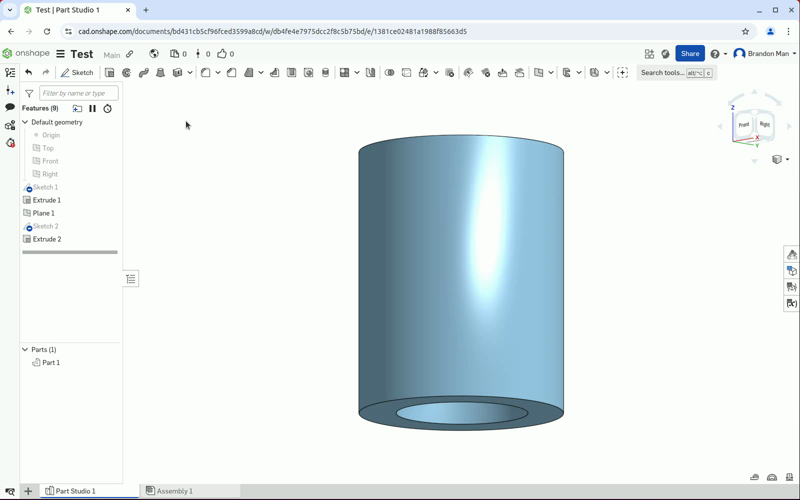
key(left, 3)
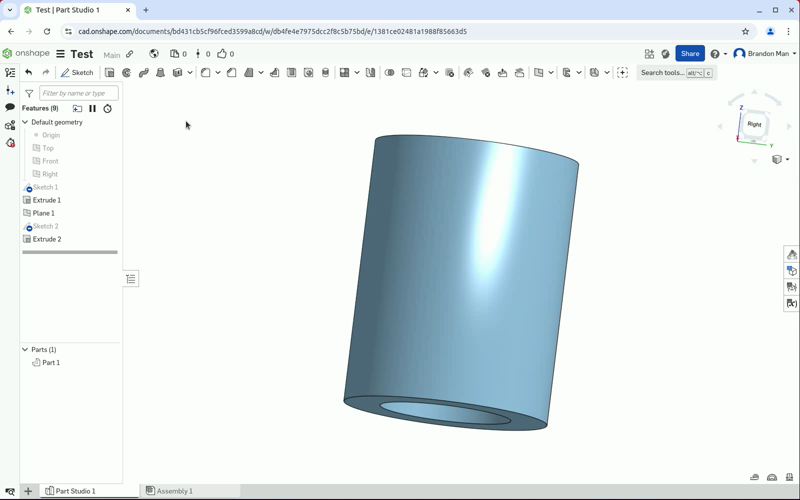
key(right, 3)
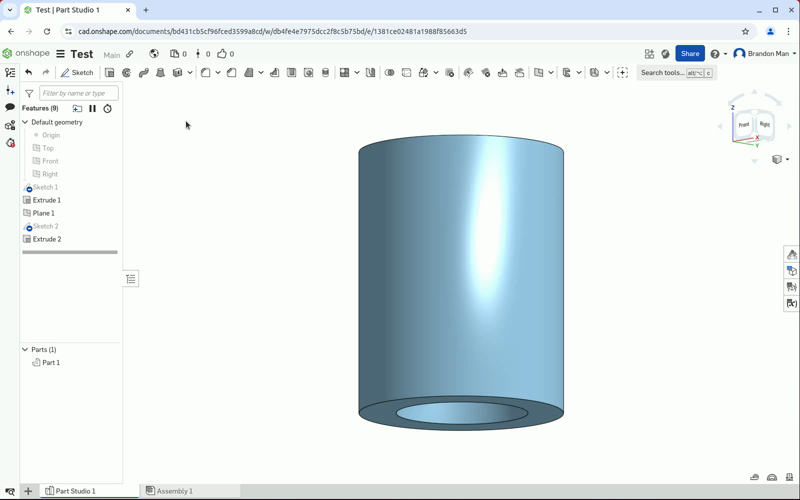
key(down, 3)
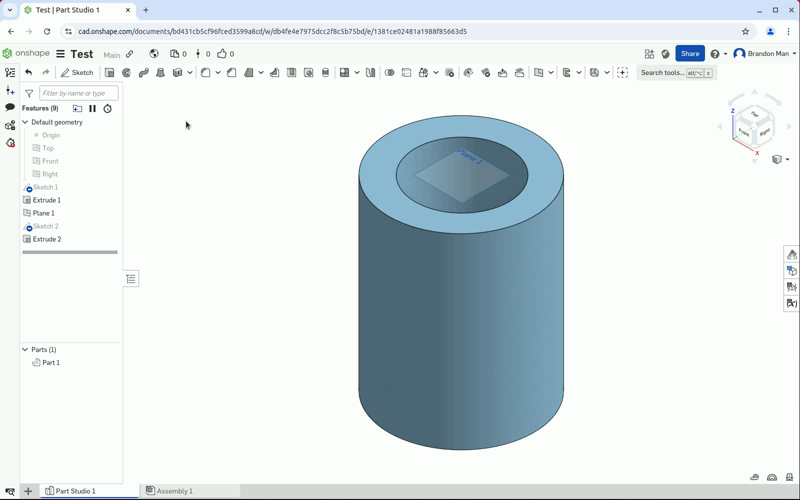
mouse_move(73, 189)
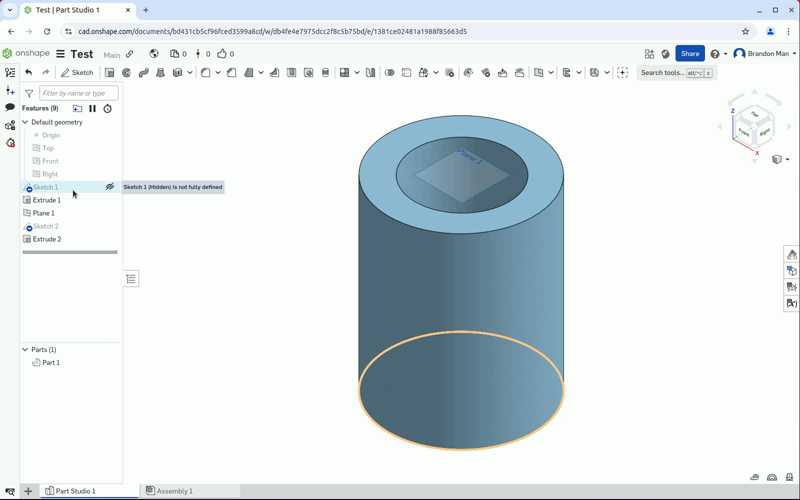
click(73, 189)